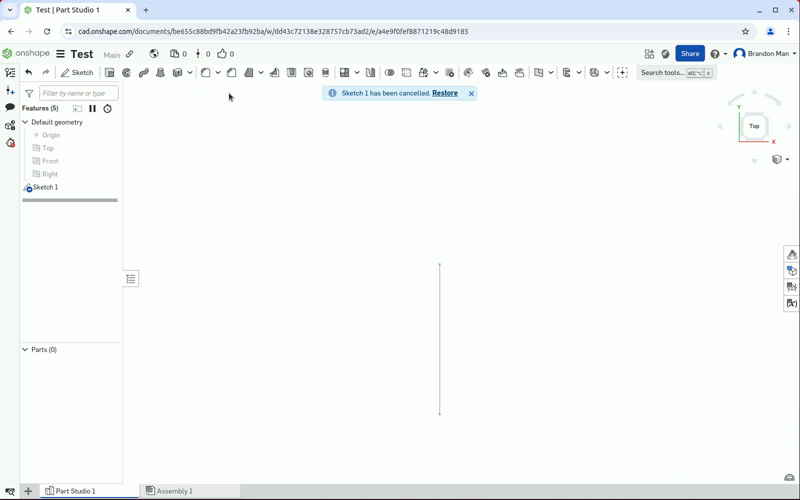
key(shift+h)
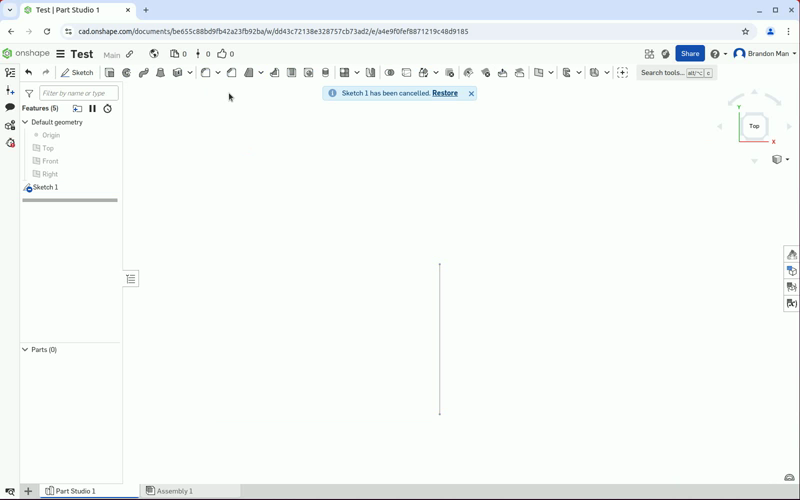
key(shift+s)
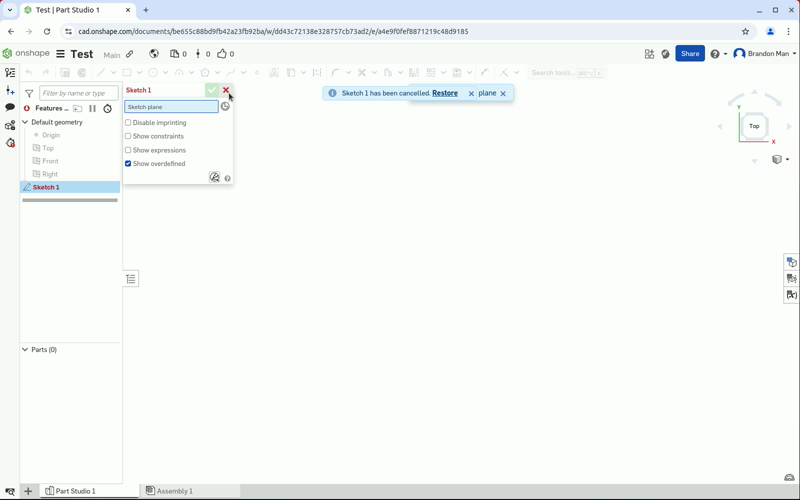
mouse_move(73, 150)
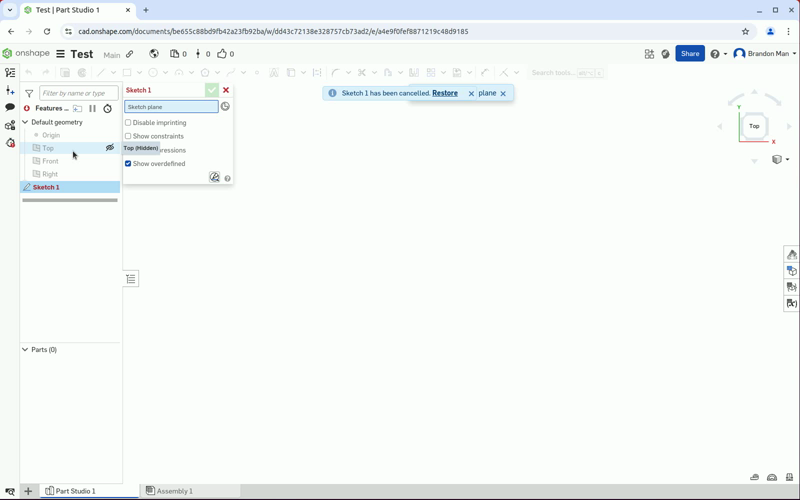
click(73, 150)
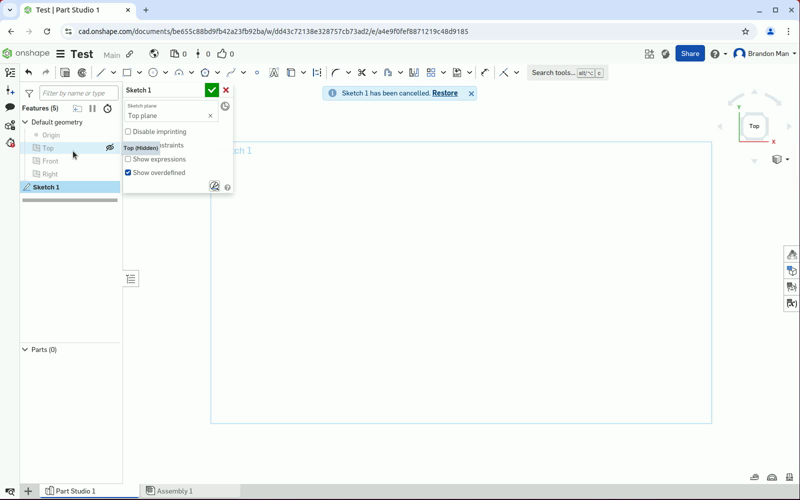
mouse_move(73, 352)
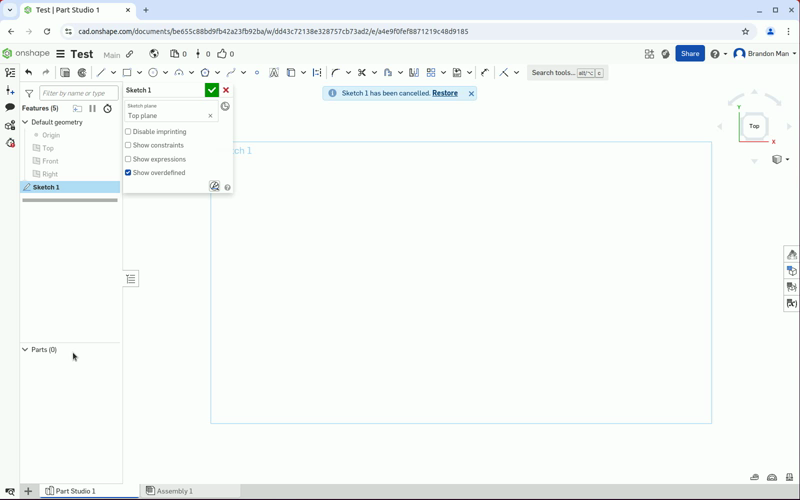
key(y)
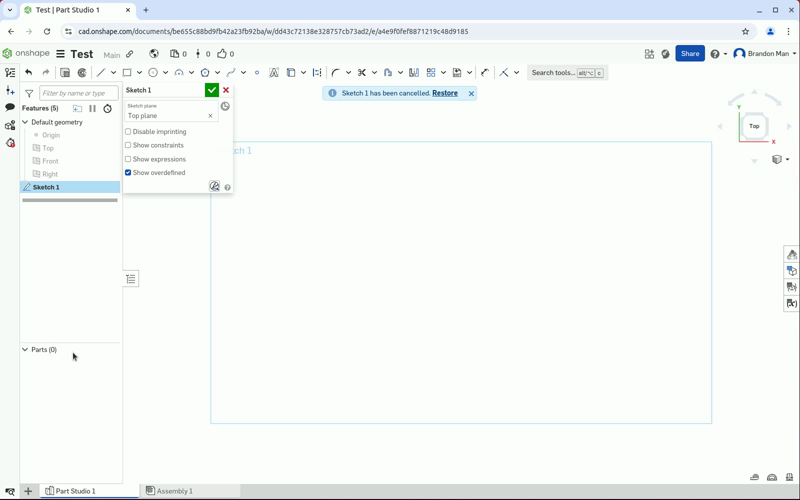
key(c)
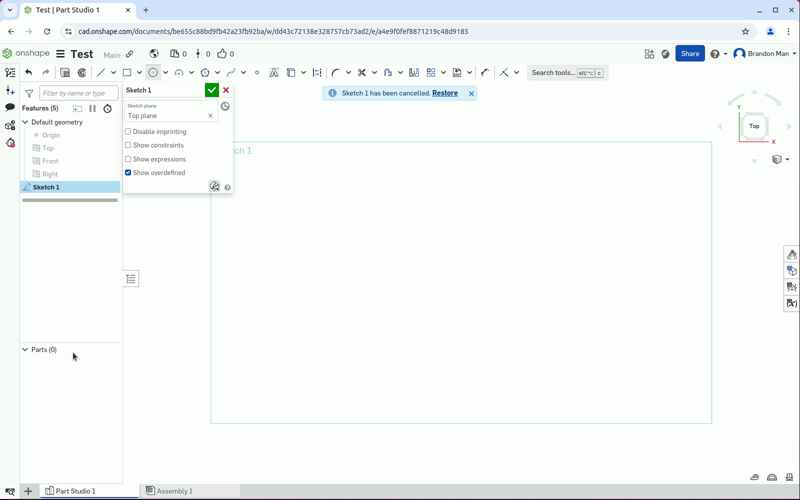
key_down(shift)
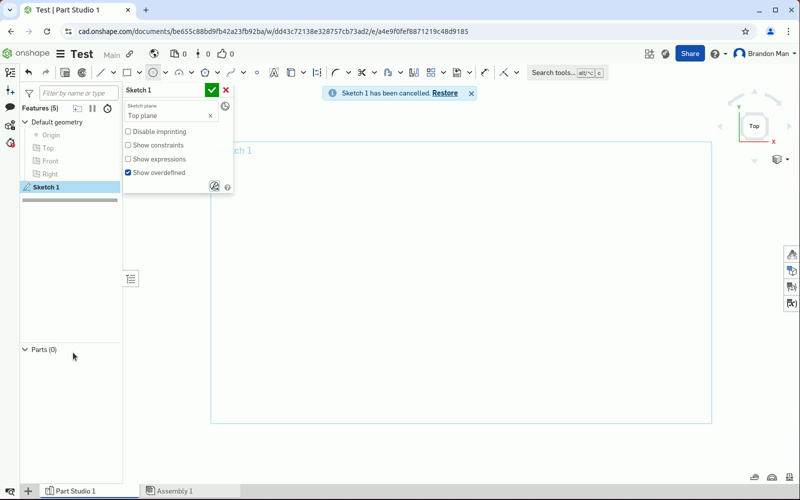
mouse_move(461, 282)
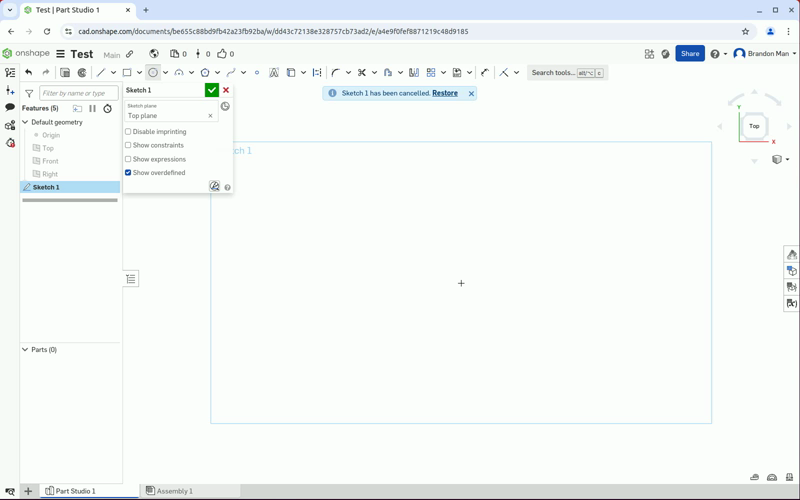
click(461, 282)
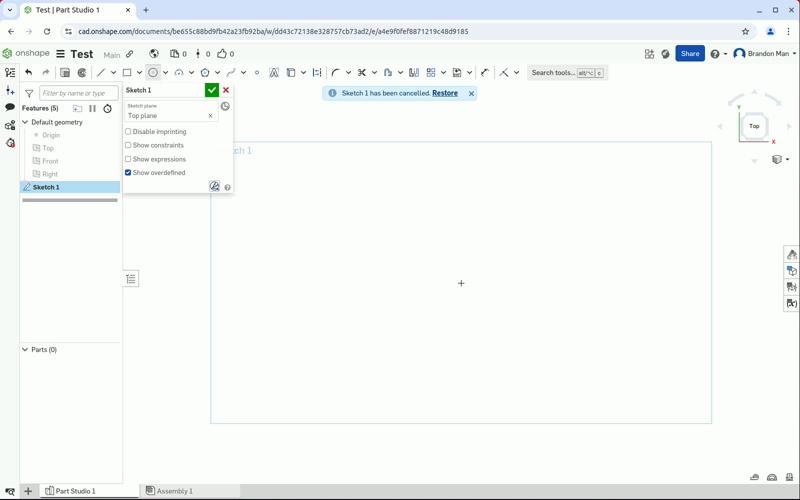
key_up(shift)
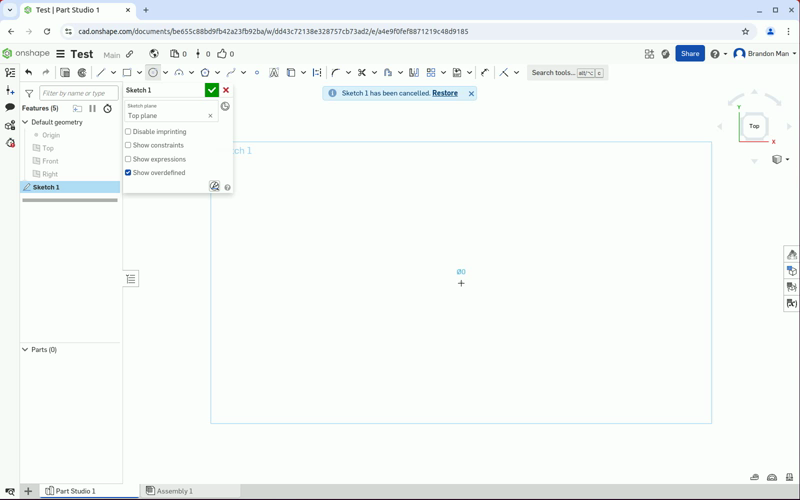
mouse_move(574, 282)
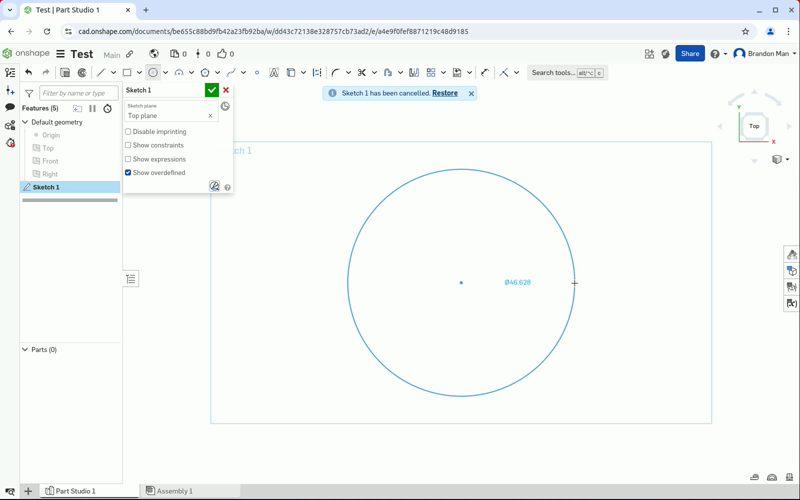
click(574, 282)
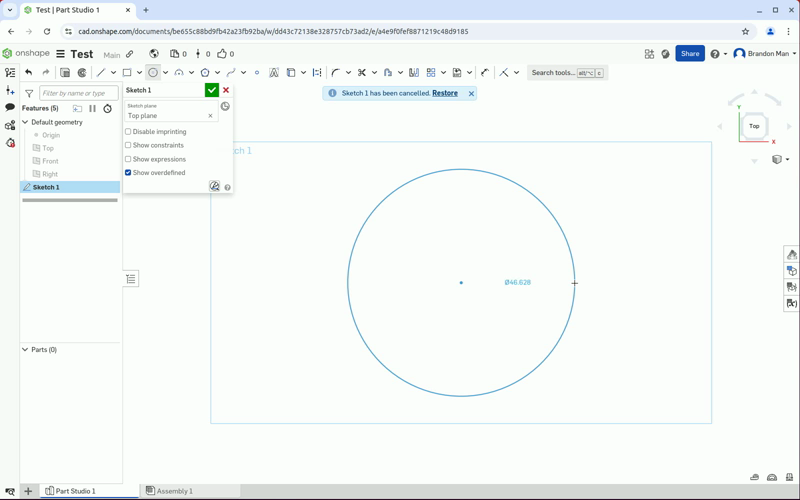
key(esc)
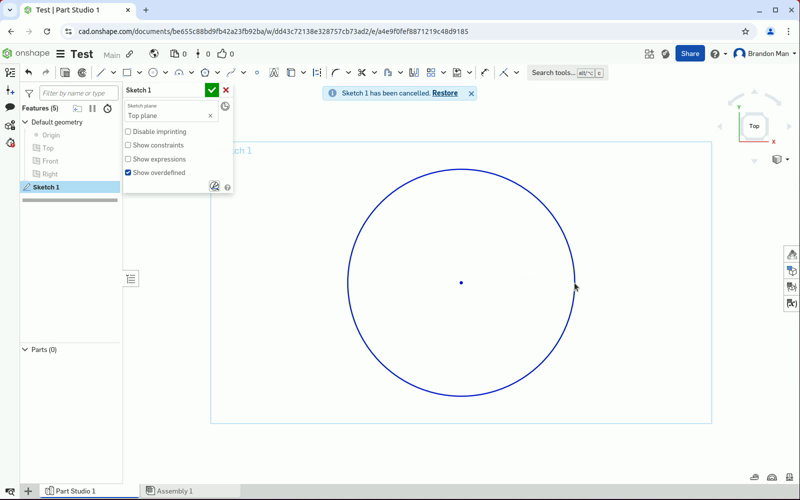
mouse_move(453, 248)
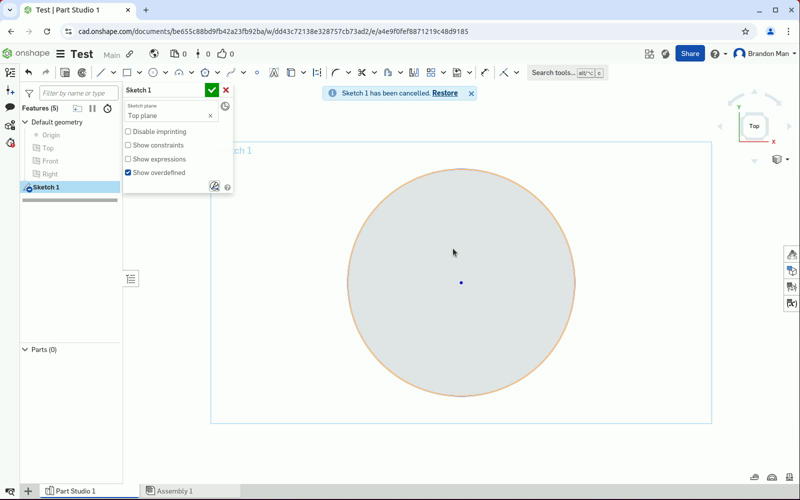
click(453, 248)
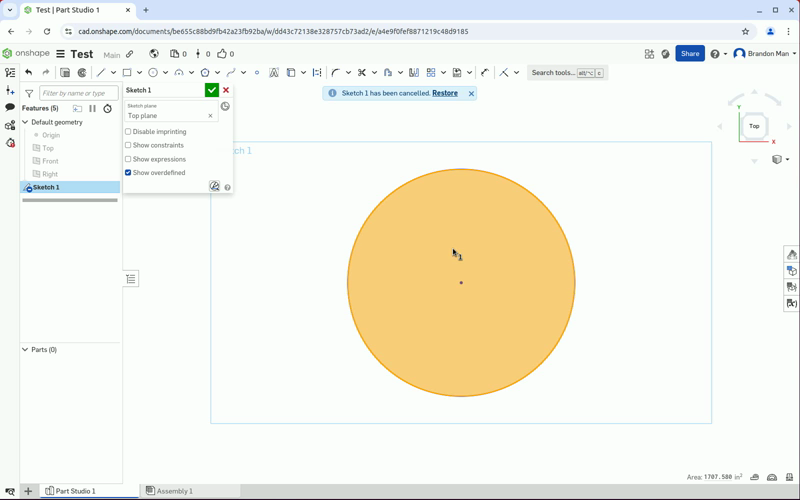
mouse_move(73, 352)
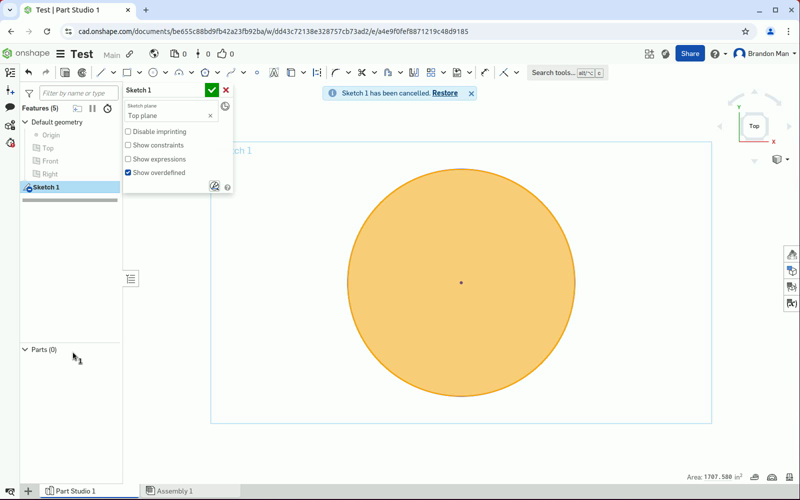
key(shift+y)
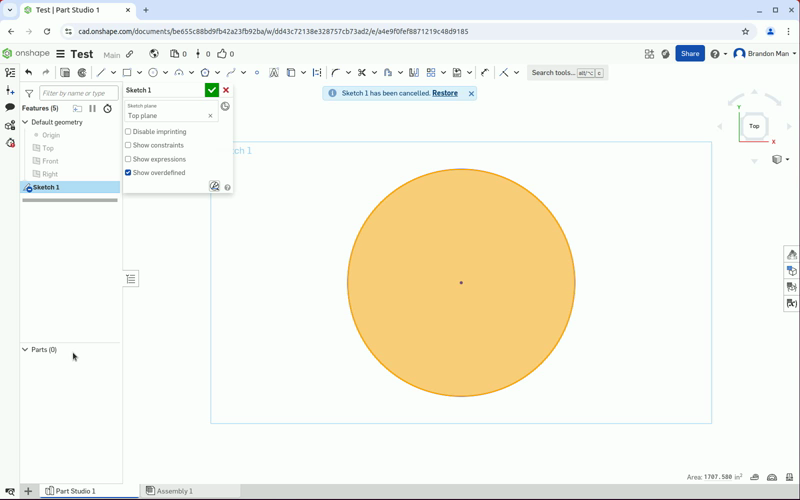
key(shift+e)
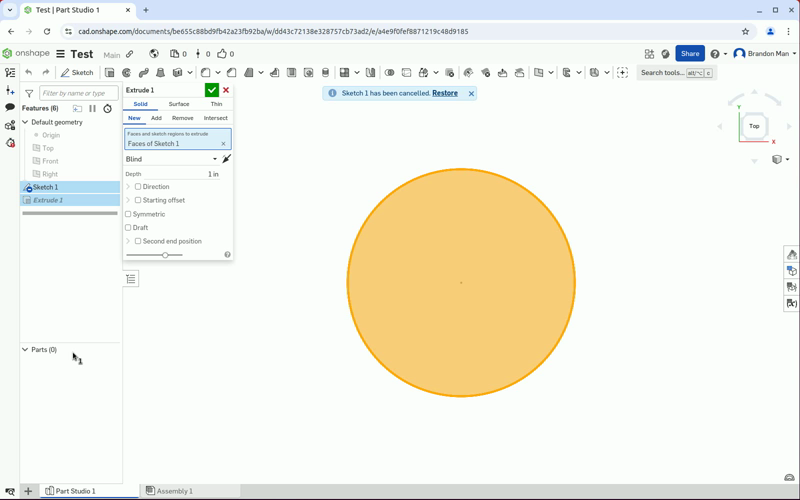
mouse_move(143, 106)
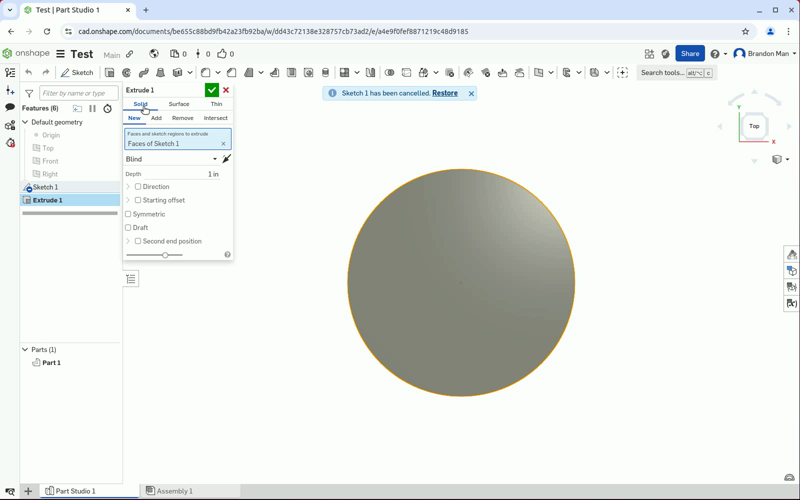
click(143, 106)
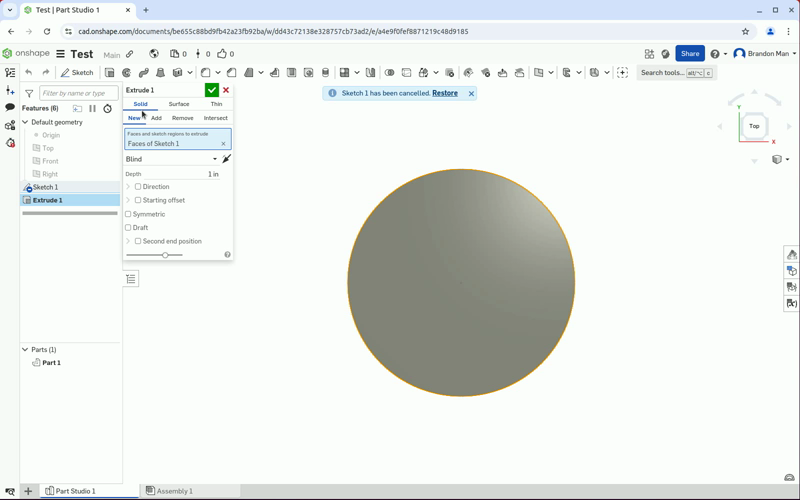
mouse_move(137, 120)
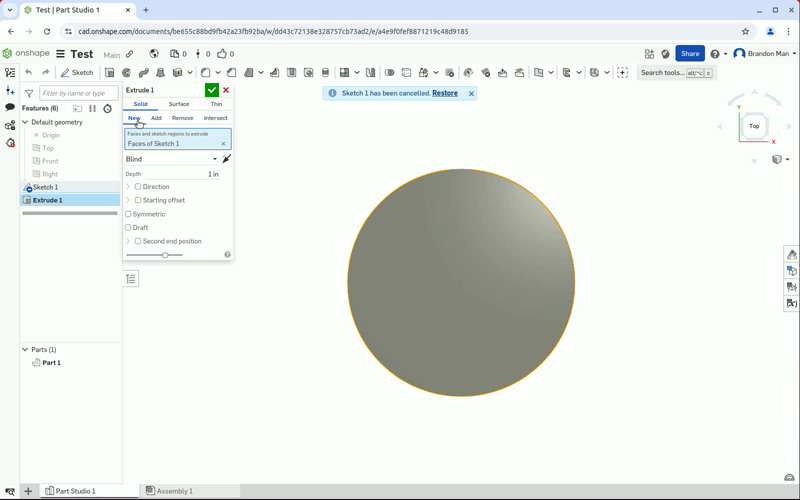
click(137, 120)
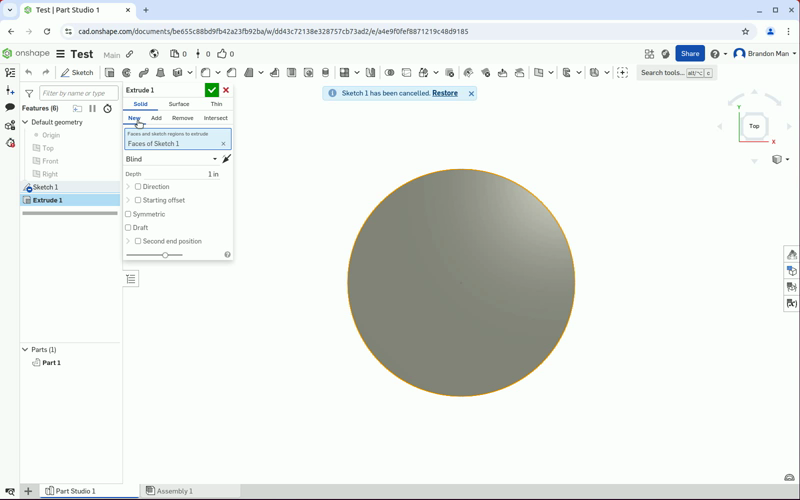
key(tab, 4)
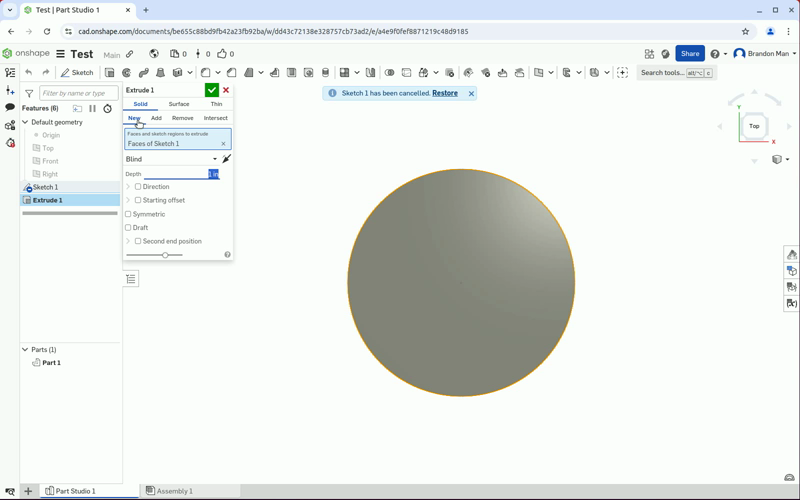
text(1.204)
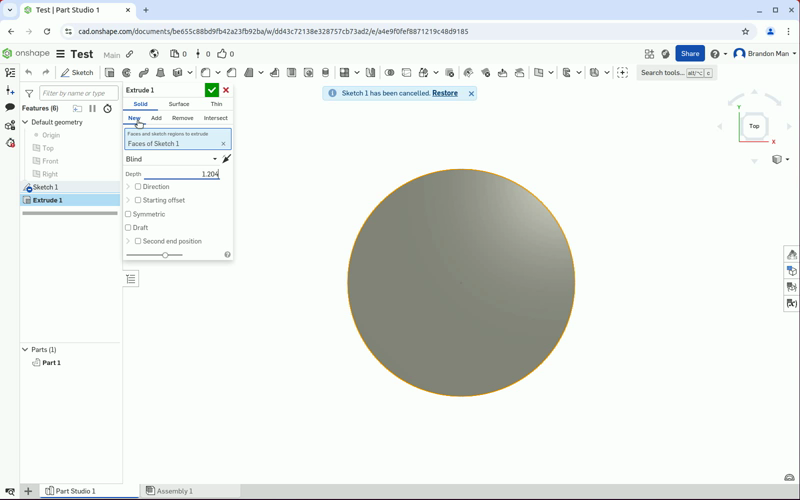
key(enter)
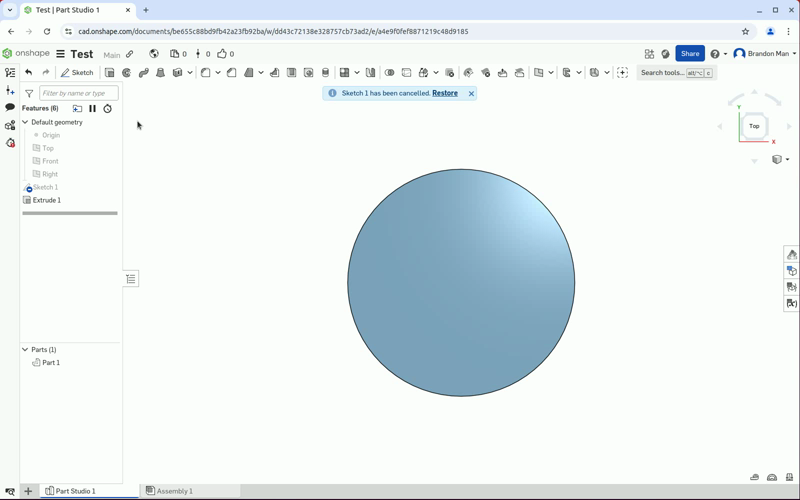
key(shift+h)
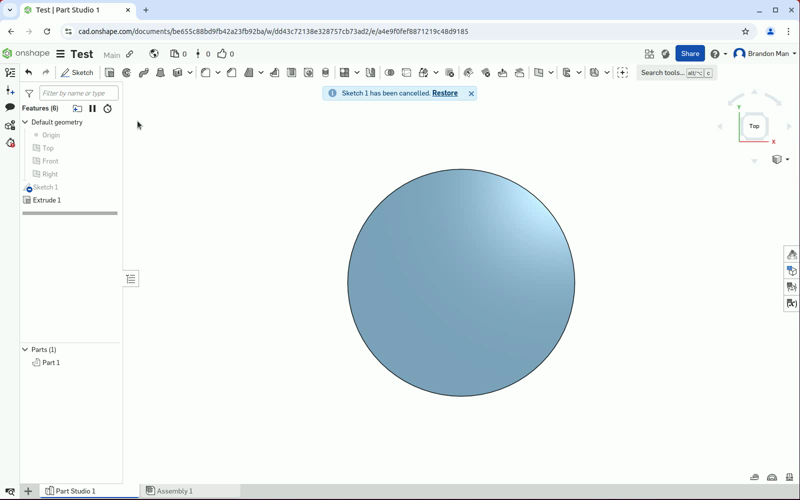
key(shift+h)
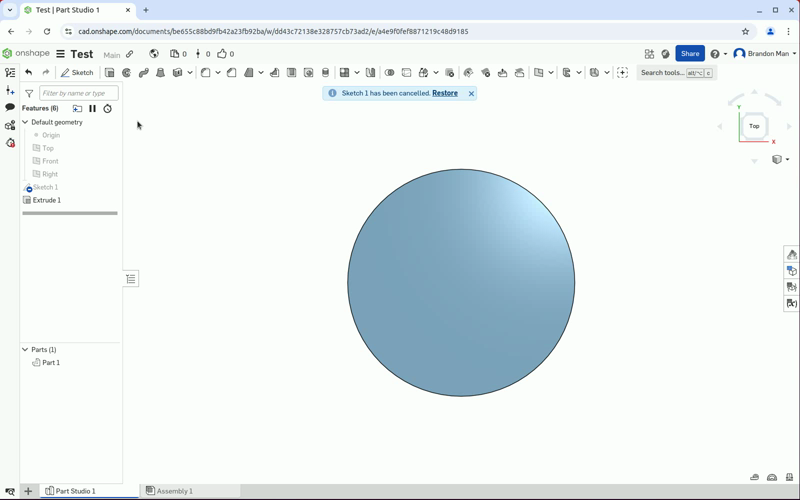
mouse_move(73, 189)
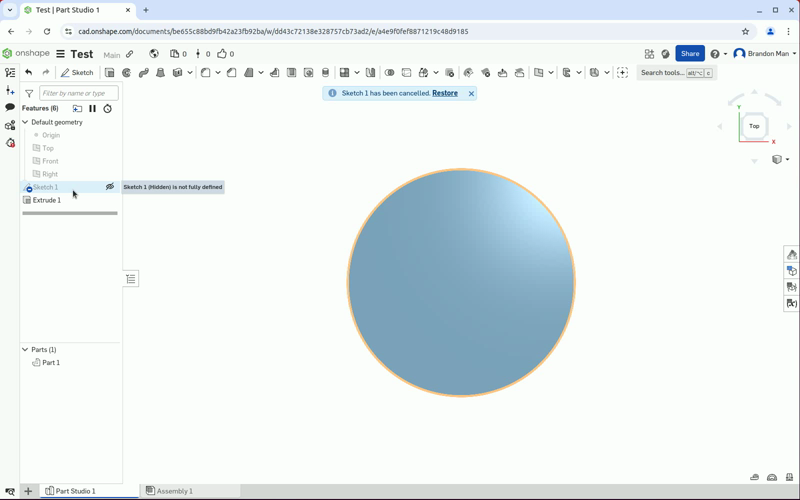
click(73, 189)
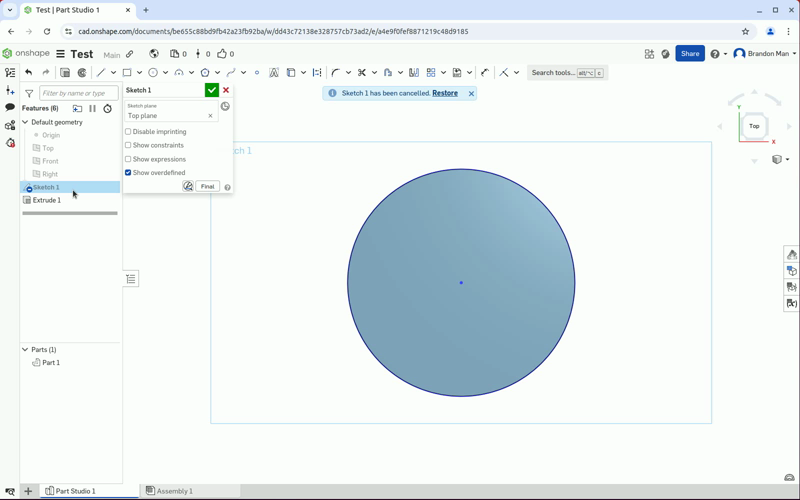
mouse_move(229, 92)
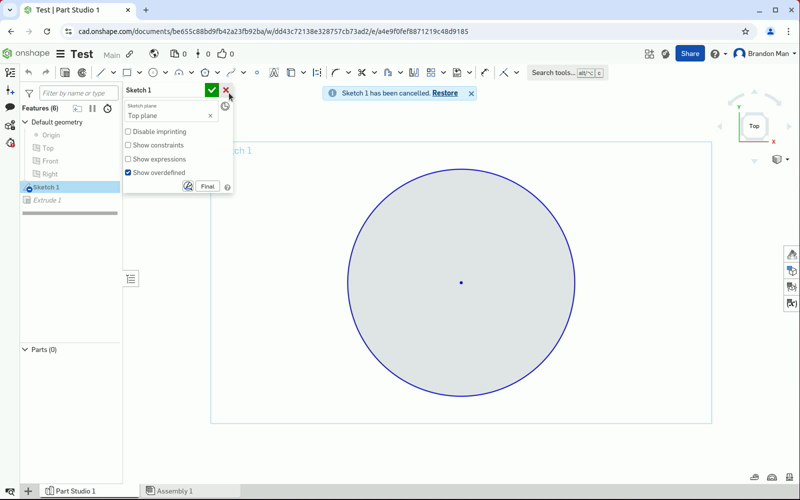
click(229, 92)
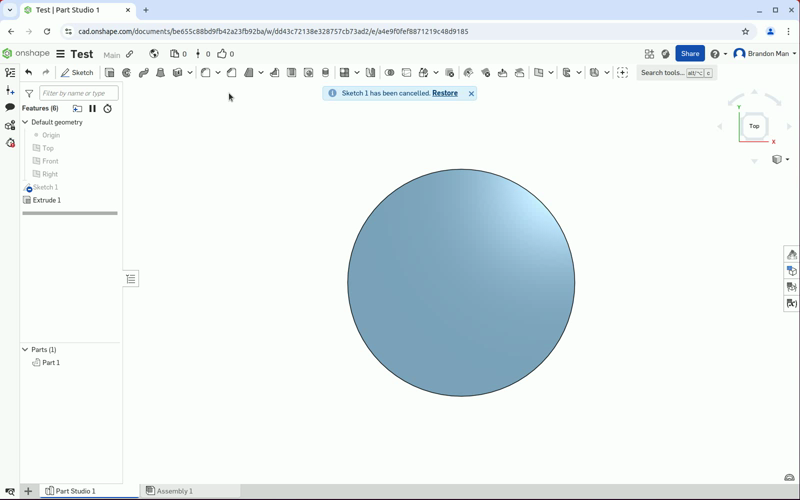
mouse_move(541, 75)
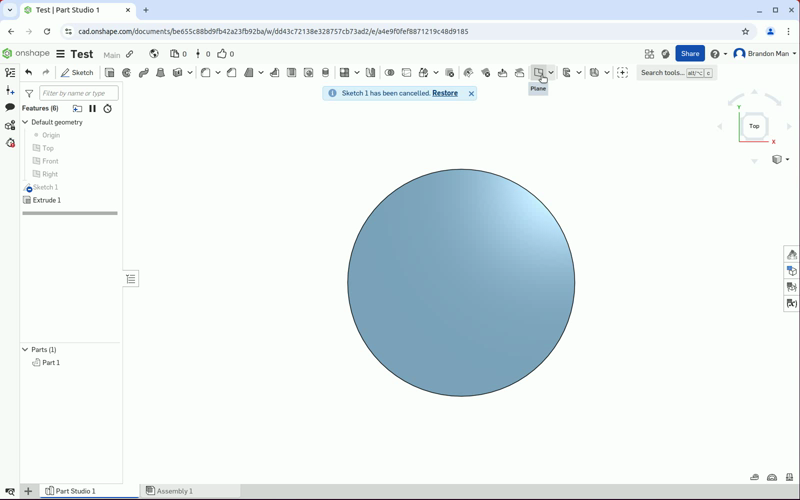
click(541, 75)
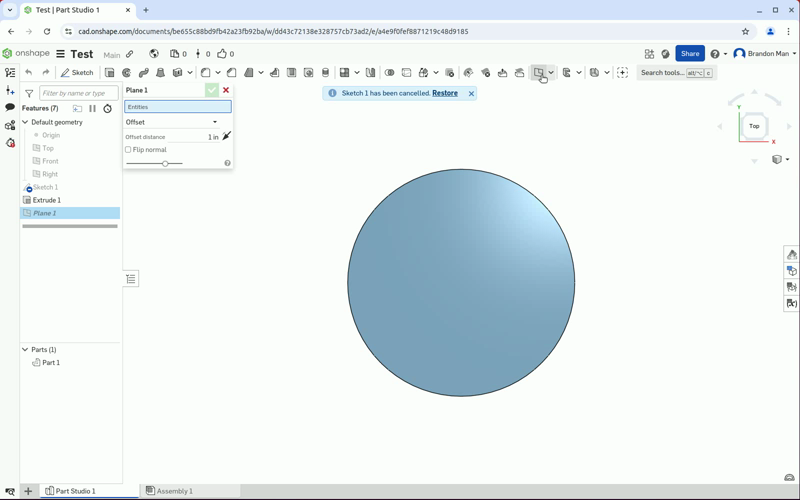
mouse_move(73, 150)
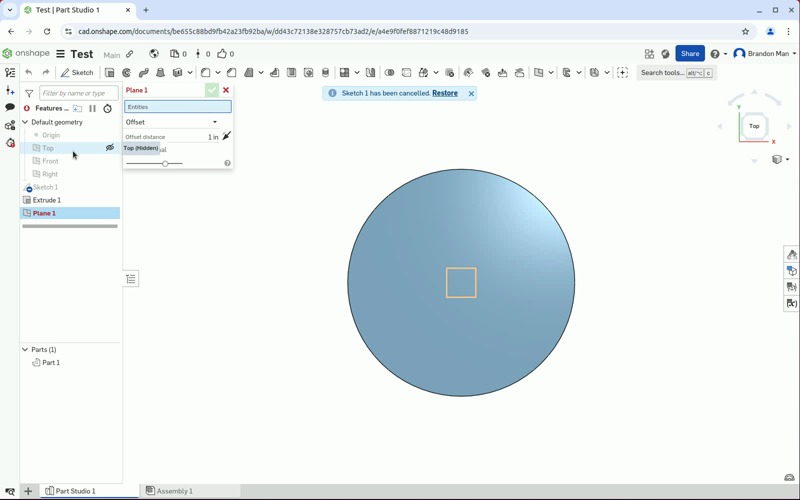
click(73, 150)
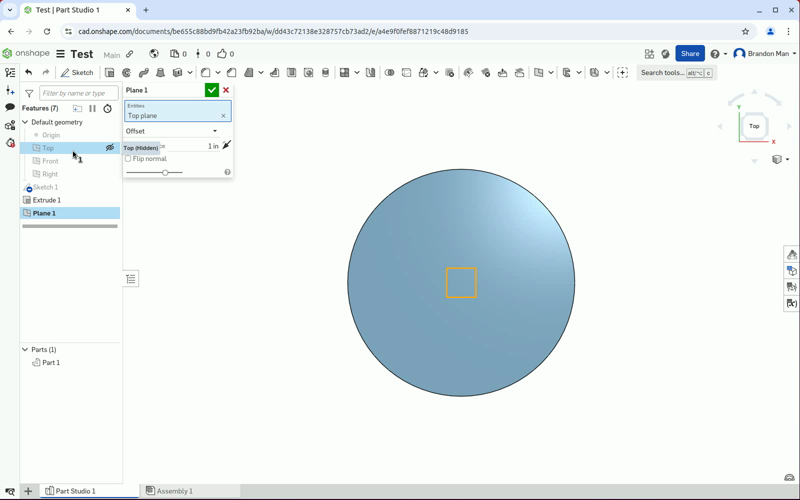
key(tab, 2)
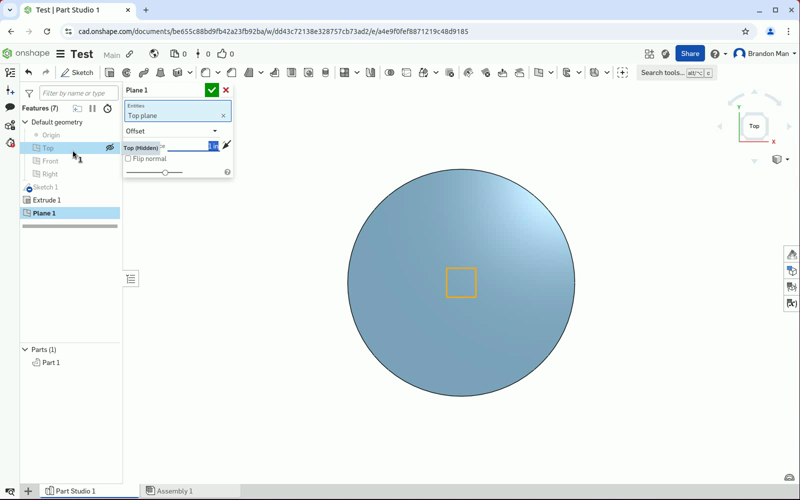
text(1.202)
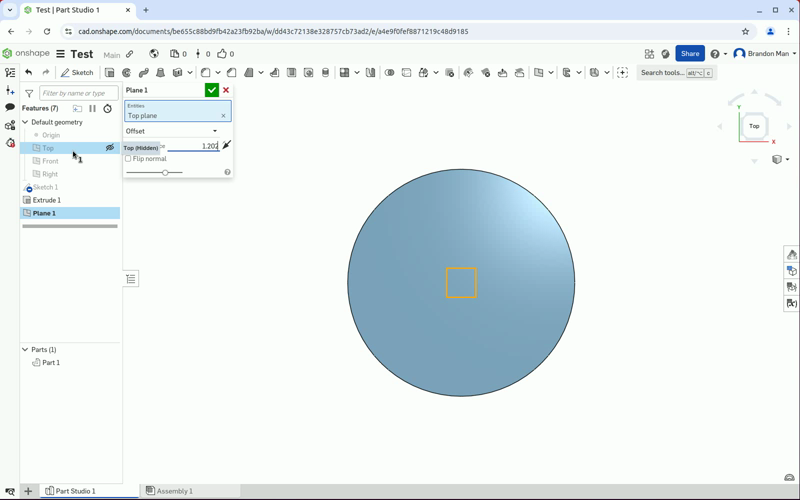
key(enter, 2)
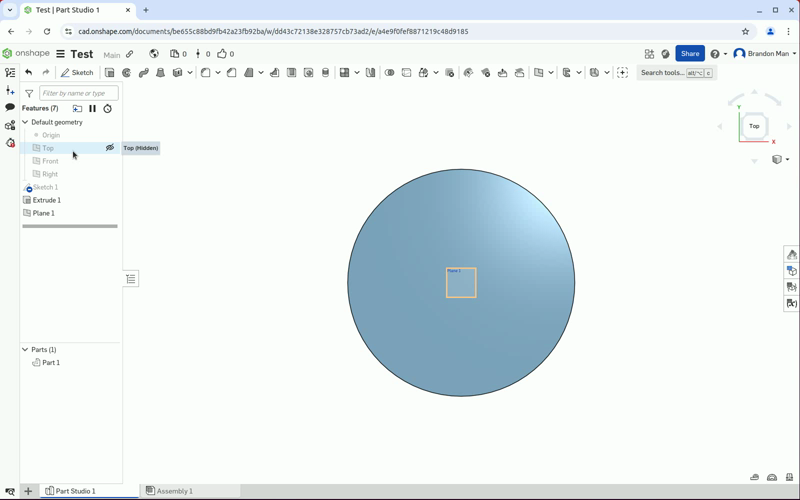
key(shift+s)
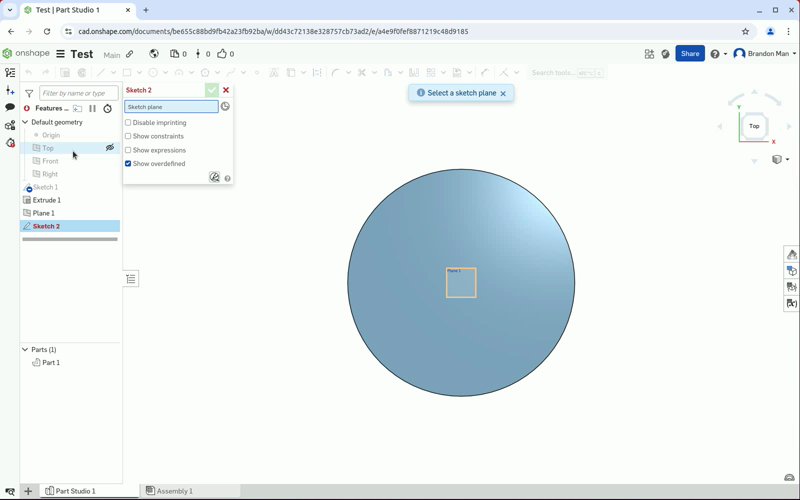
mouse_move(73, 215)
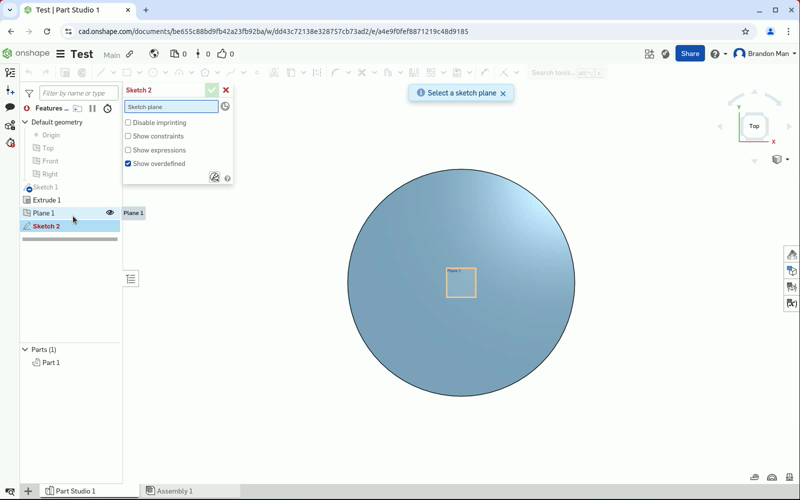
click(73, 215)
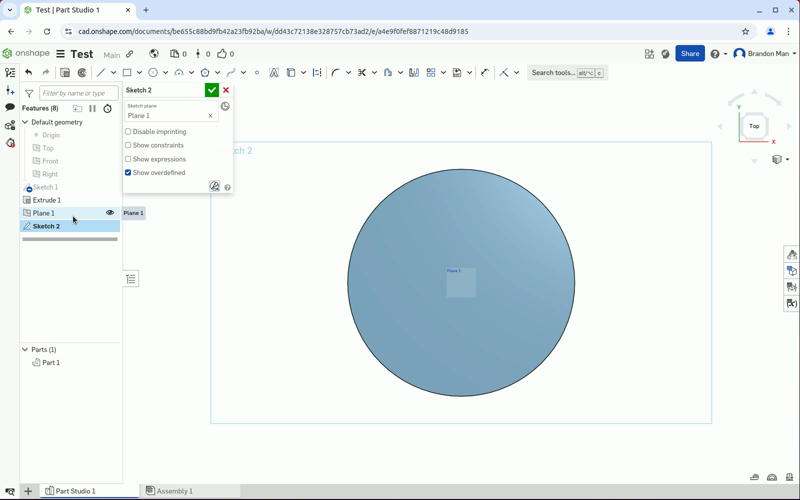
mouse_move(73, 352)
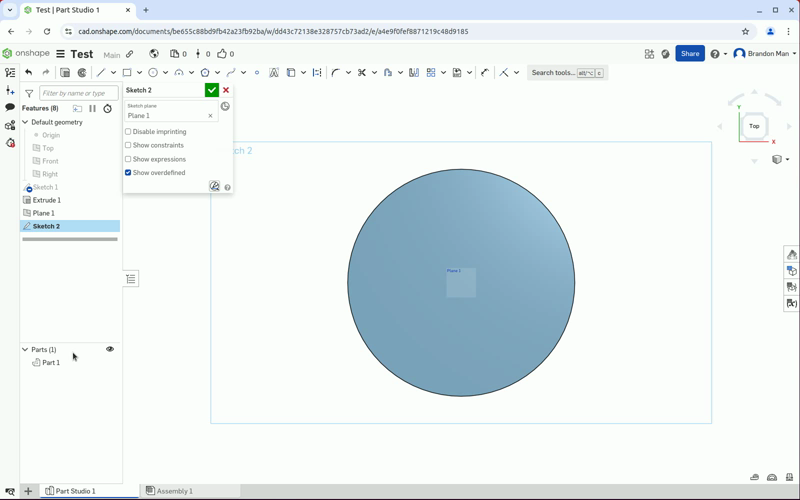
key(y)
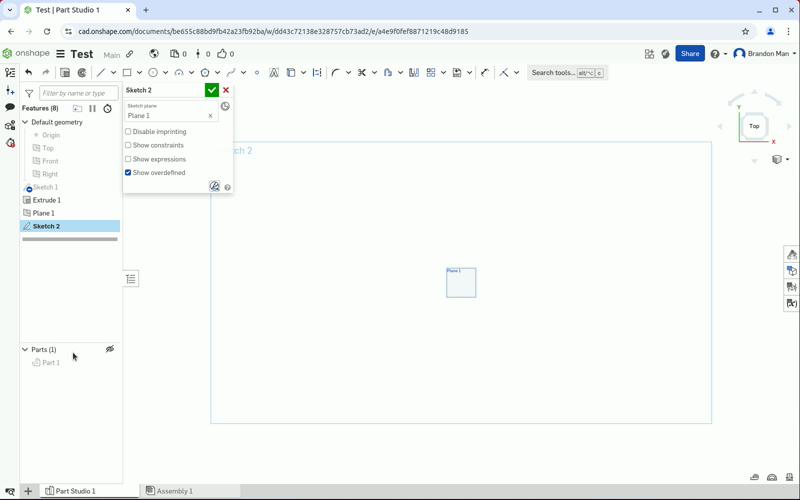
key(c)
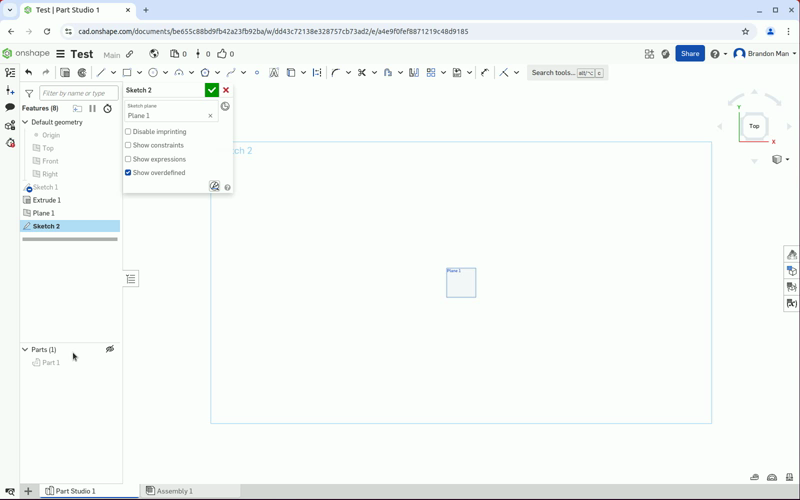
key_down(shift)
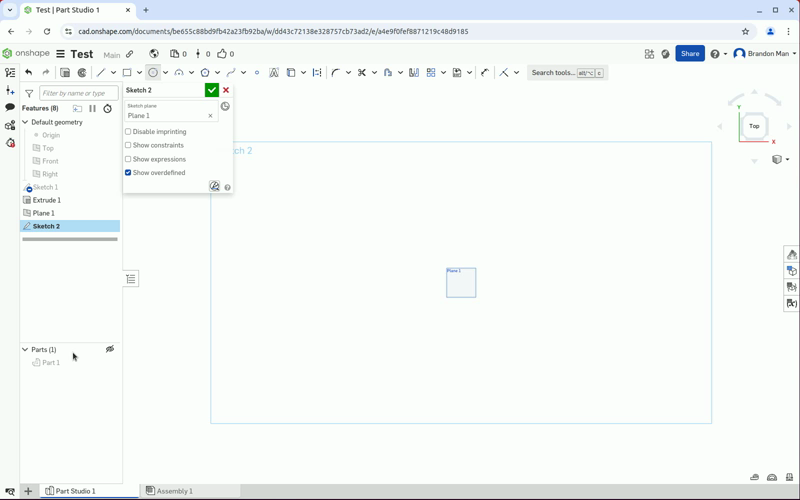
mouse_move(461, 282)
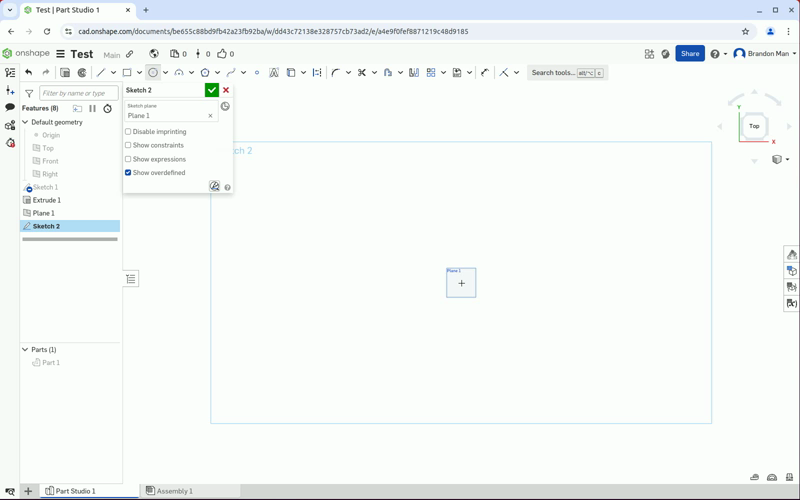
click(461, 282)
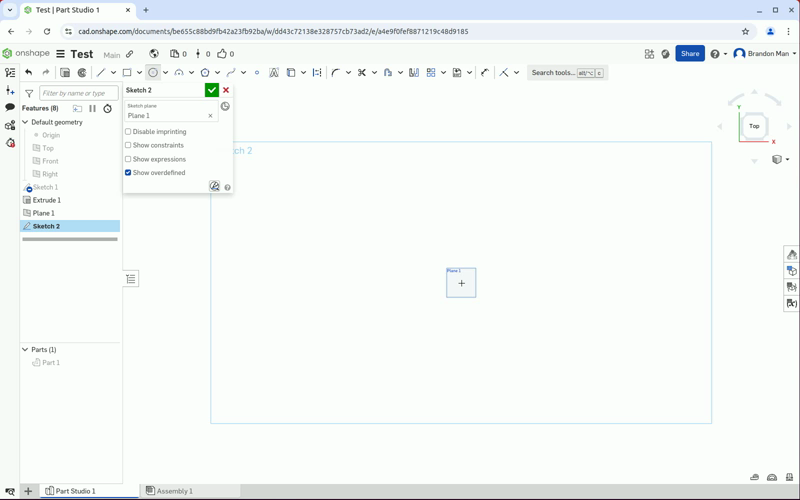
key_up(shift)
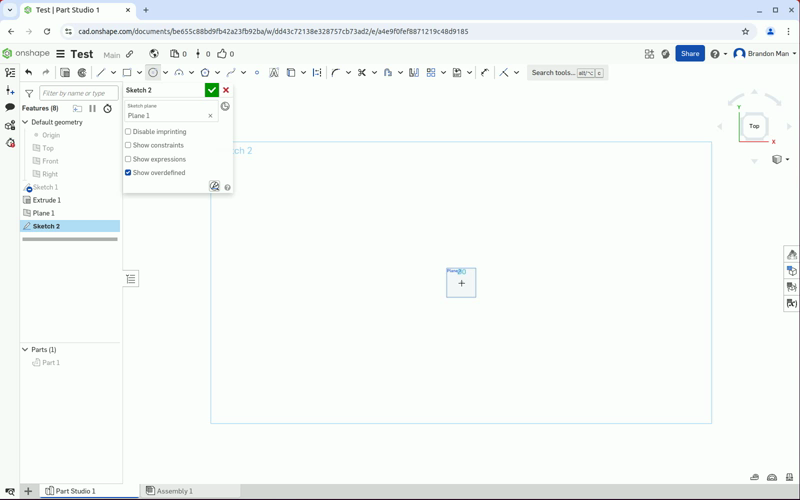
mouse_move(566, 282)
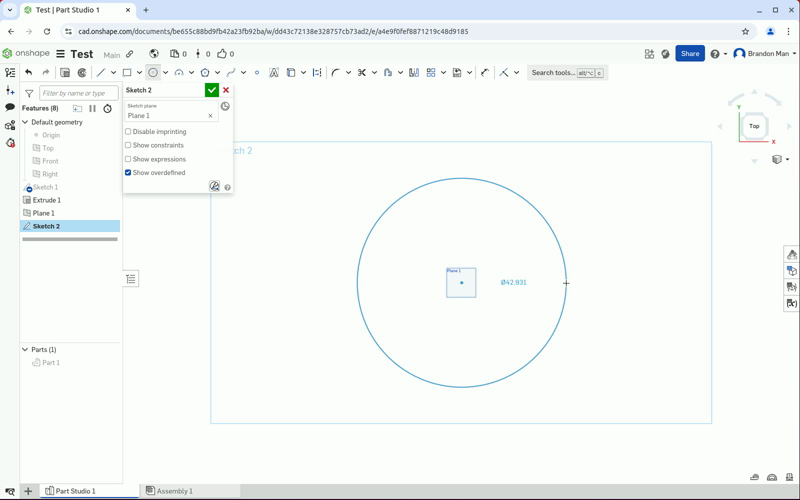
click(566, 282)
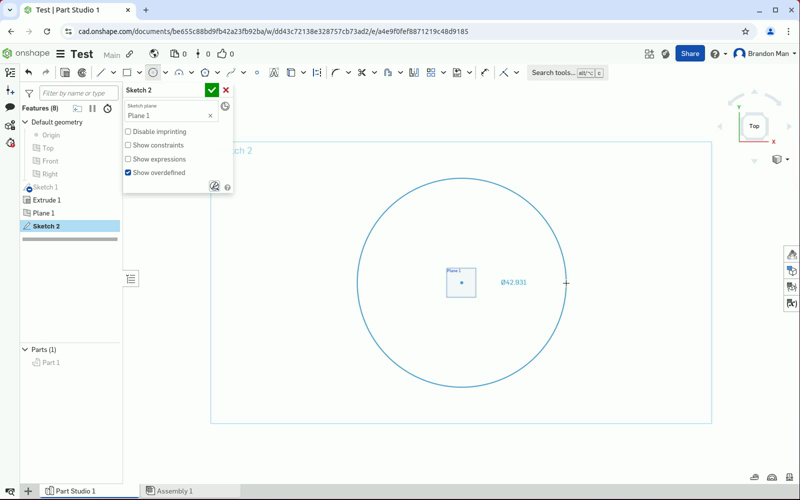
key(esc)
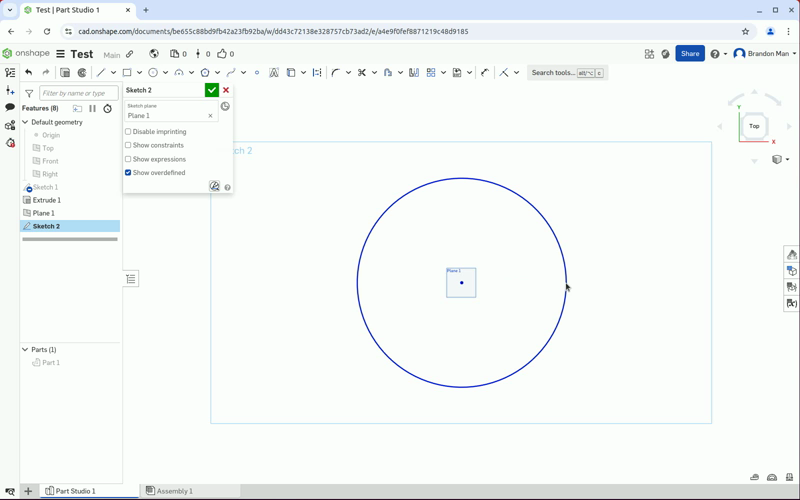
key(c)
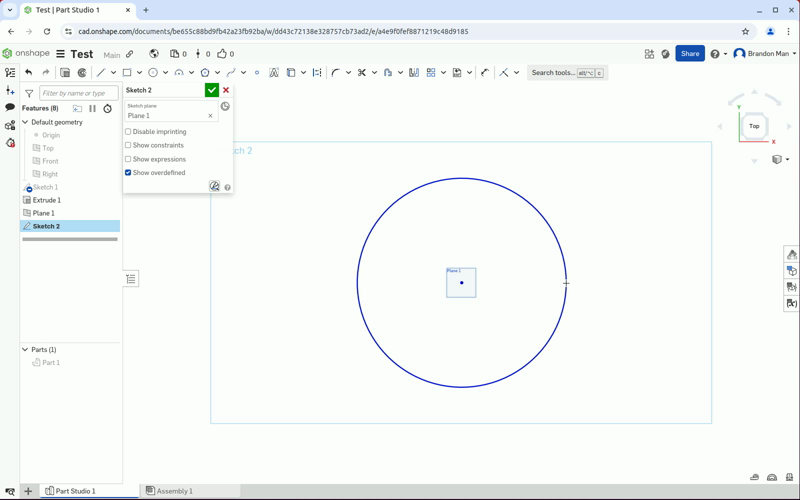
key_down(shift)
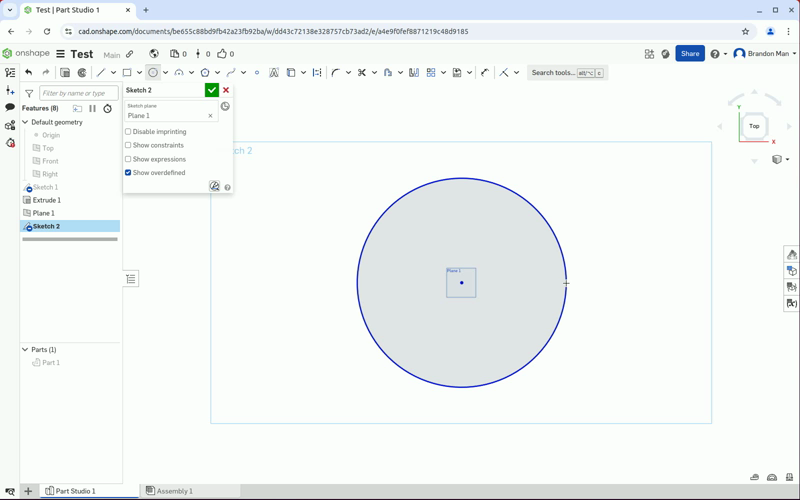
mouse_move(461, 282)
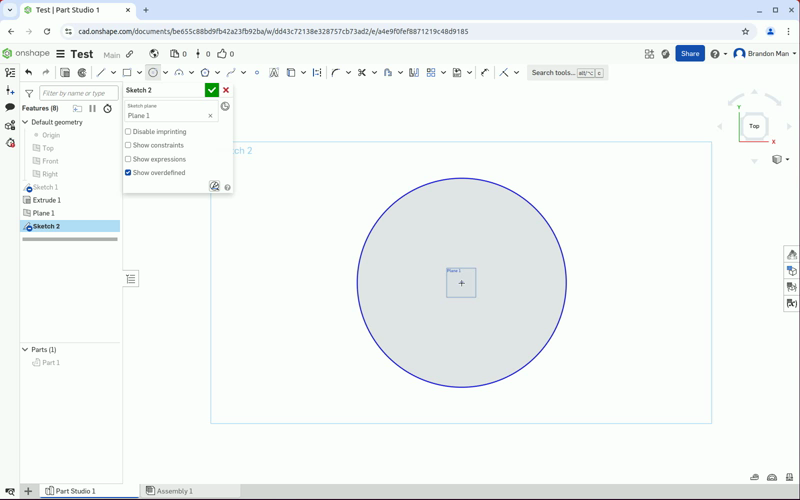
click(461, 282)
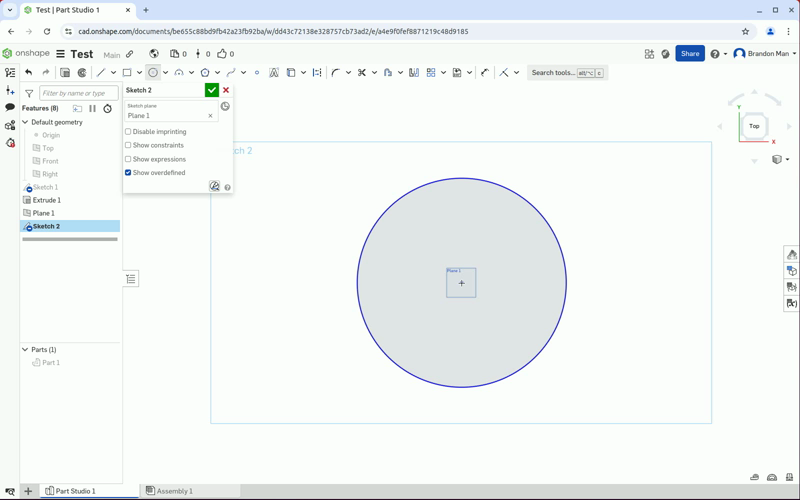
key_up(shift)
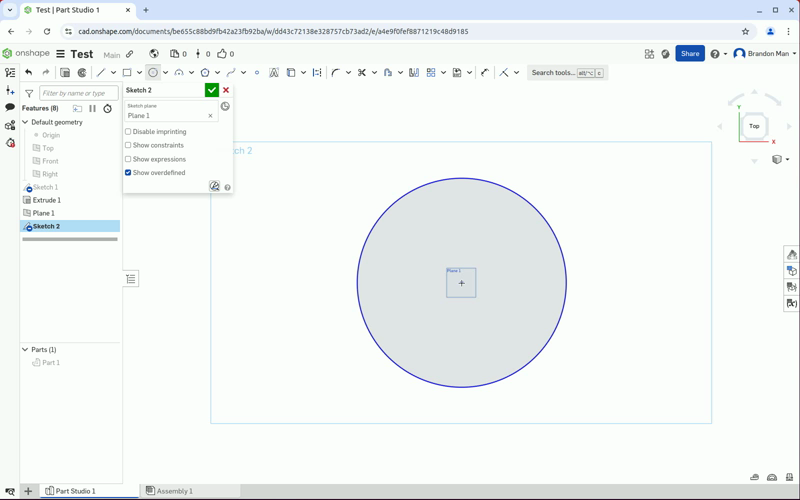
mouse_move(553, 282)
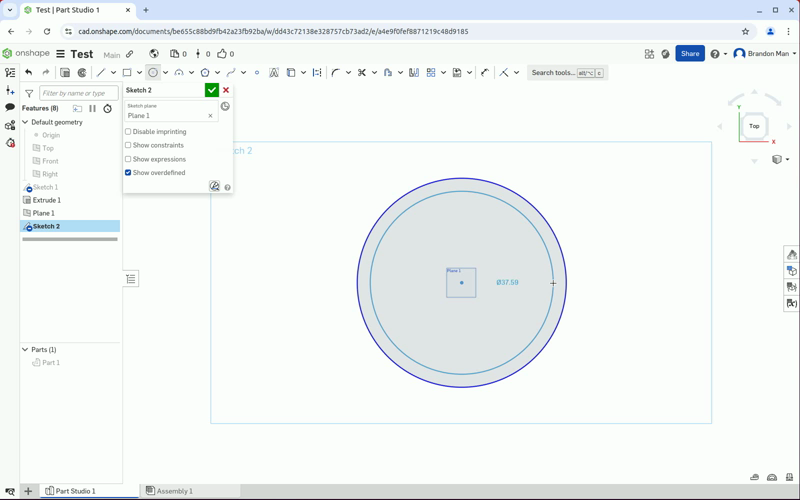
click(553, 282)
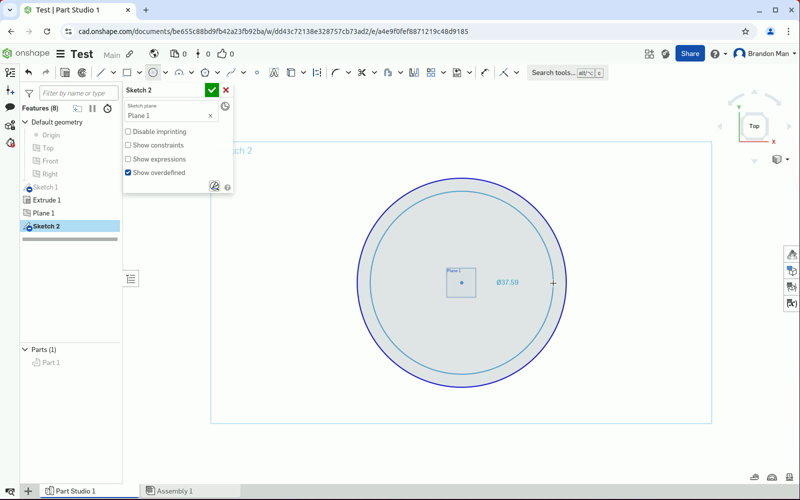
key(esc)
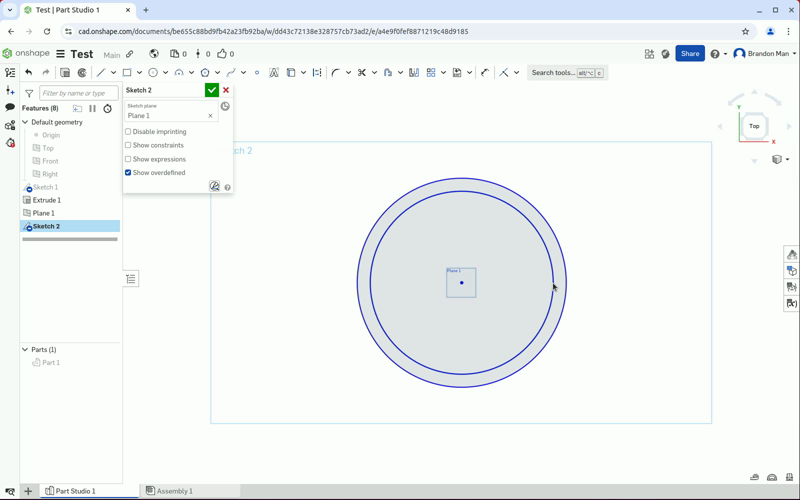
mouse_move(543, 338)
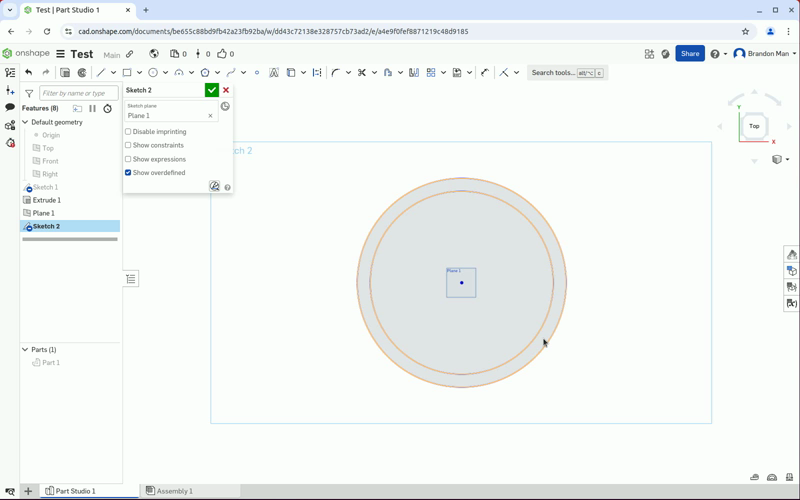
click(543, 338)
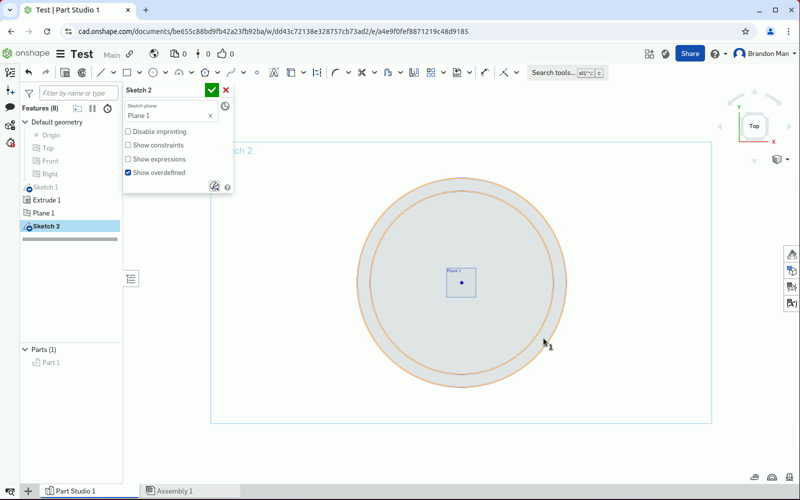
mouse_move(73, 352)
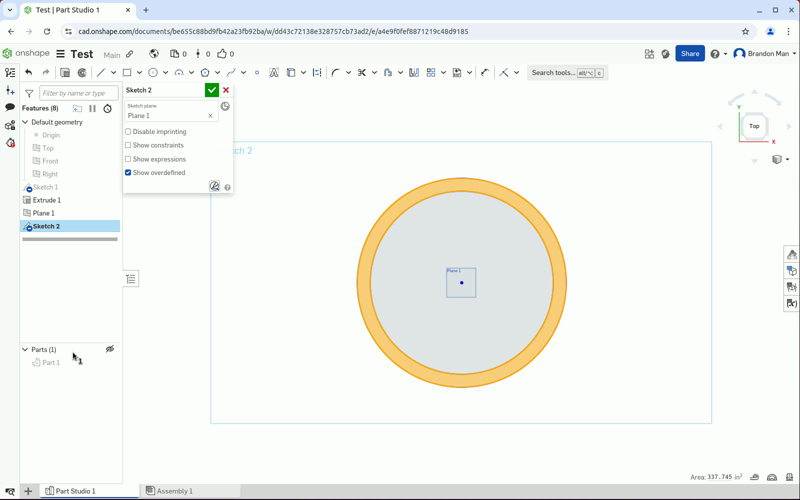
key(shift+y)
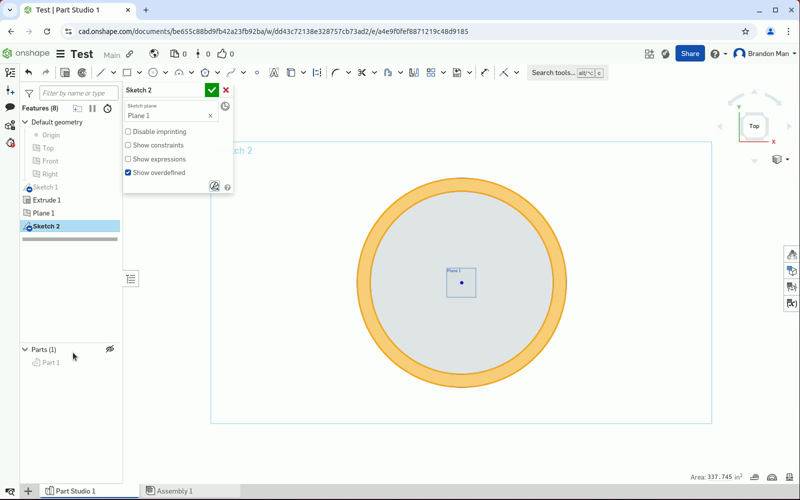
key(shift+e)
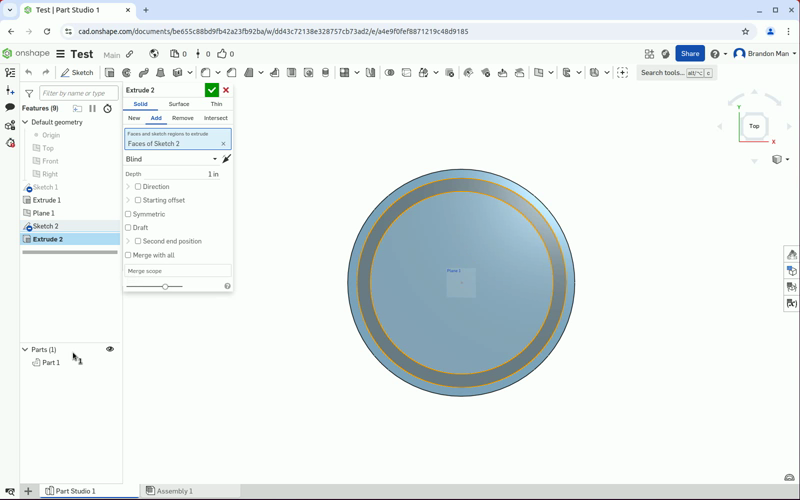
mouse_move(143, 106)
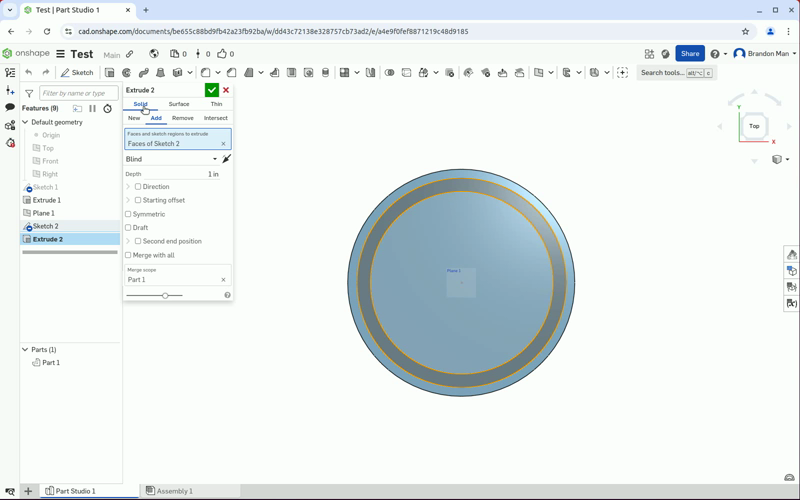
click(143, 106)
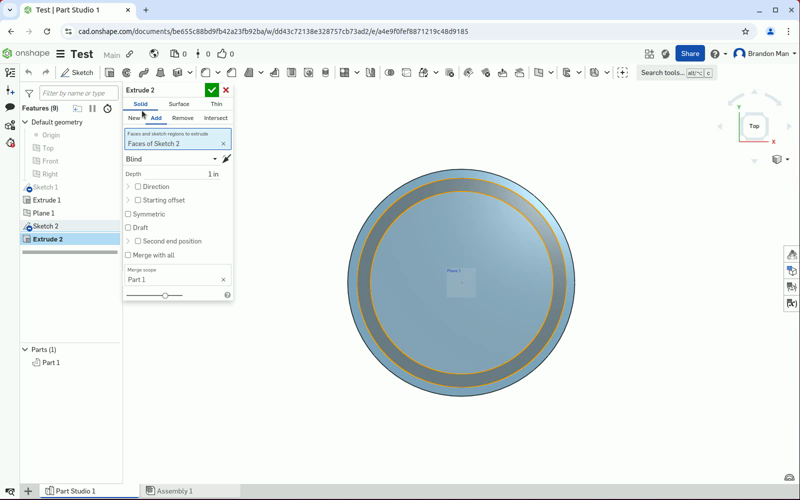
mouse_move(137, 120)
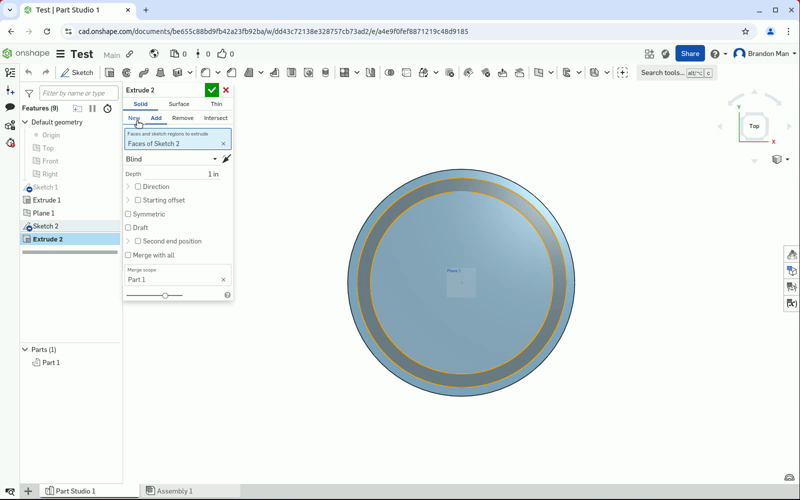
click(137, 120)
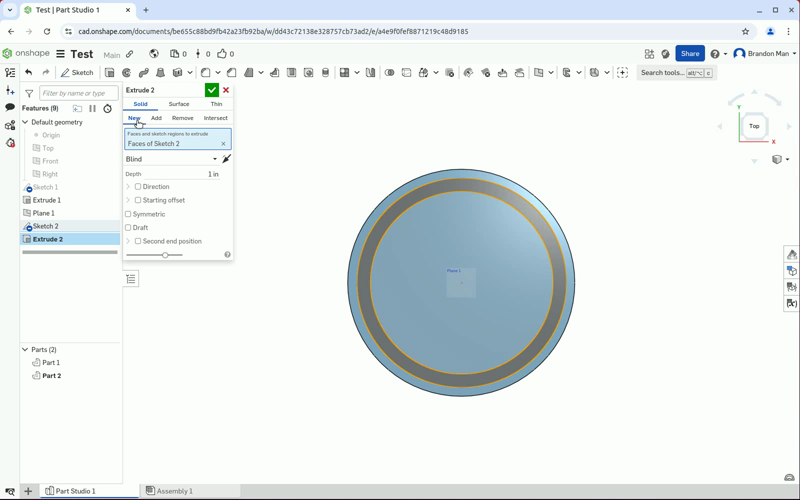
key(tab, 4)
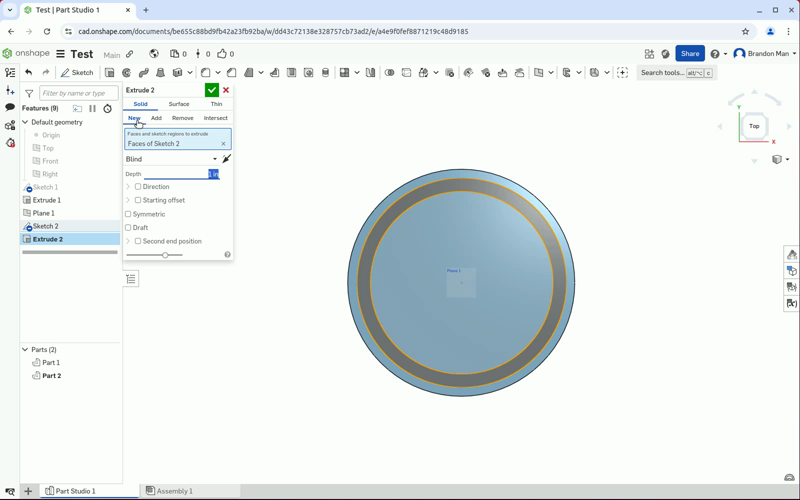
text(11.795)
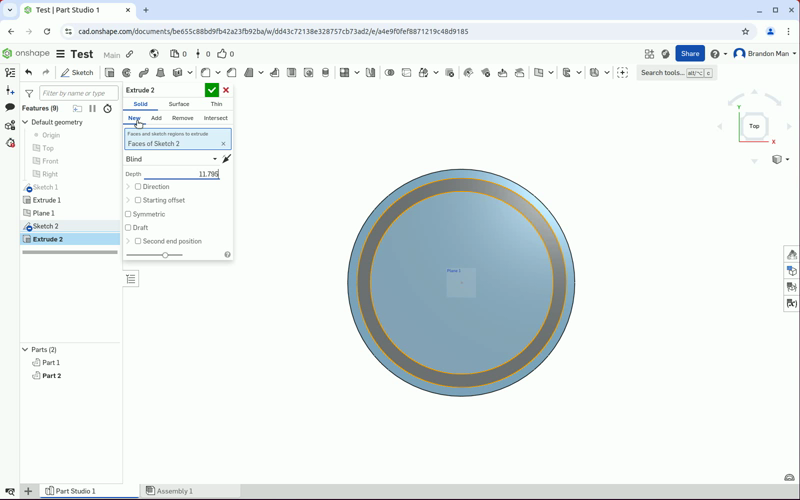
key(enter)
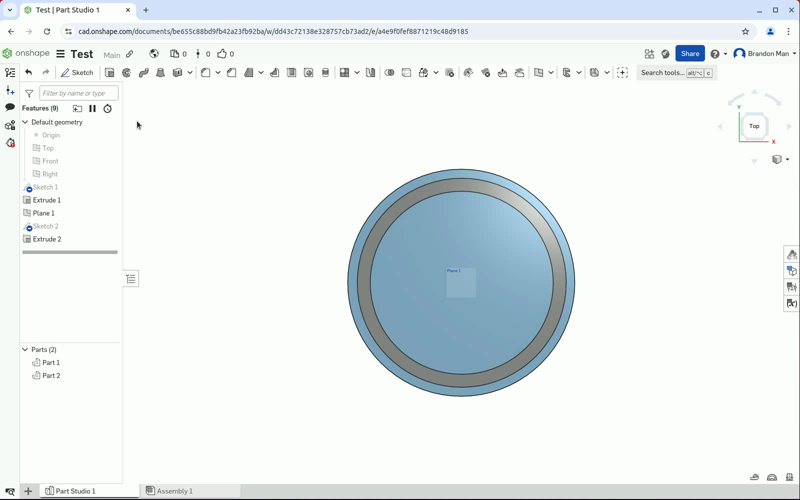
key(shift+h)
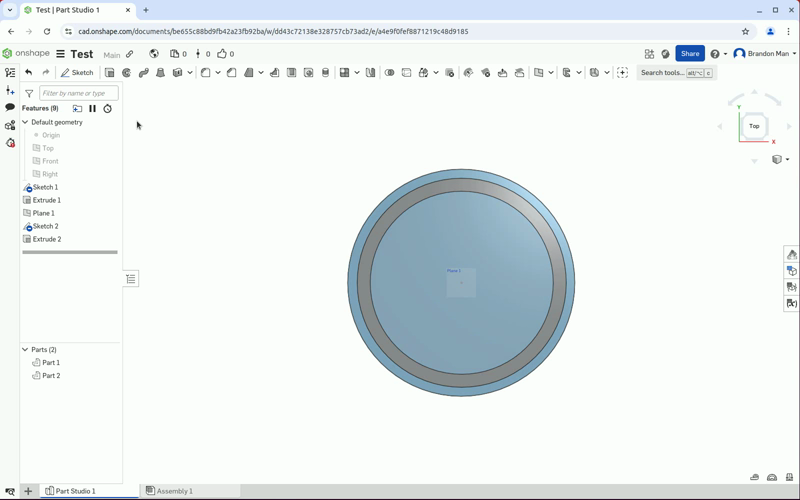
key(shift+h)
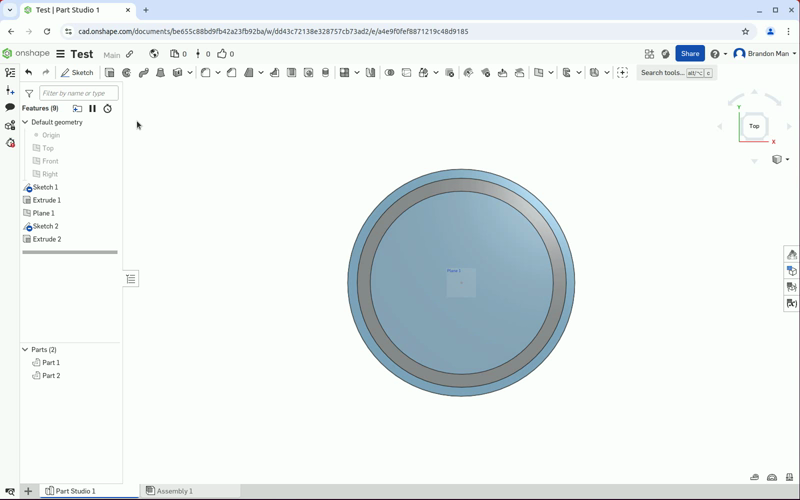
key(shift+7)
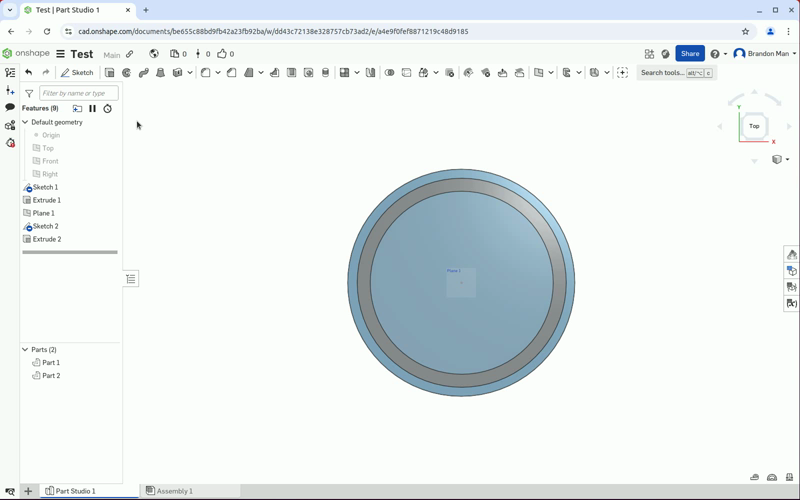
key(up, 3)
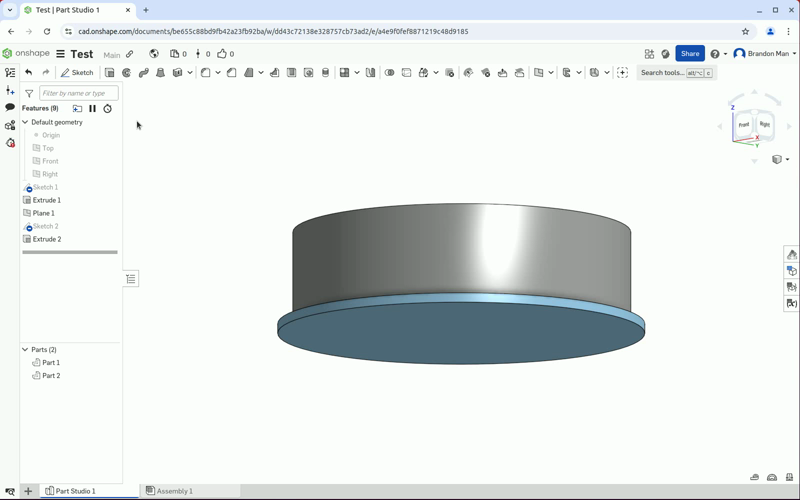
key(left, 3)
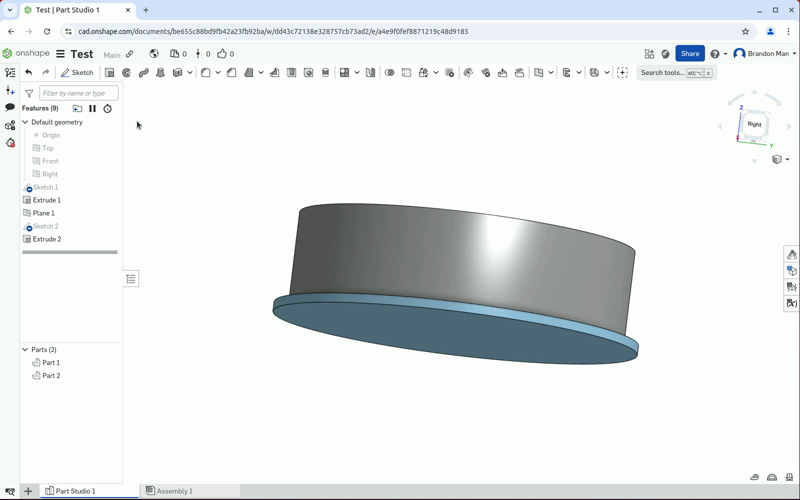
key(right, 3)
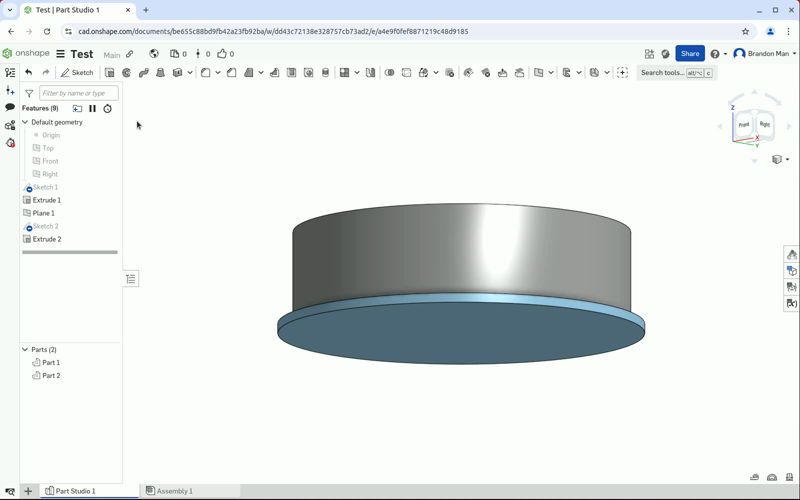
key(down, 3)
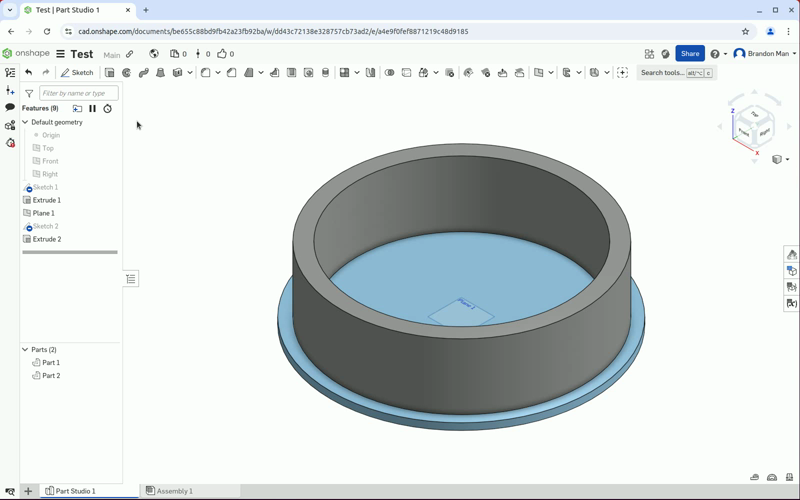
mouse_move(73, 189)
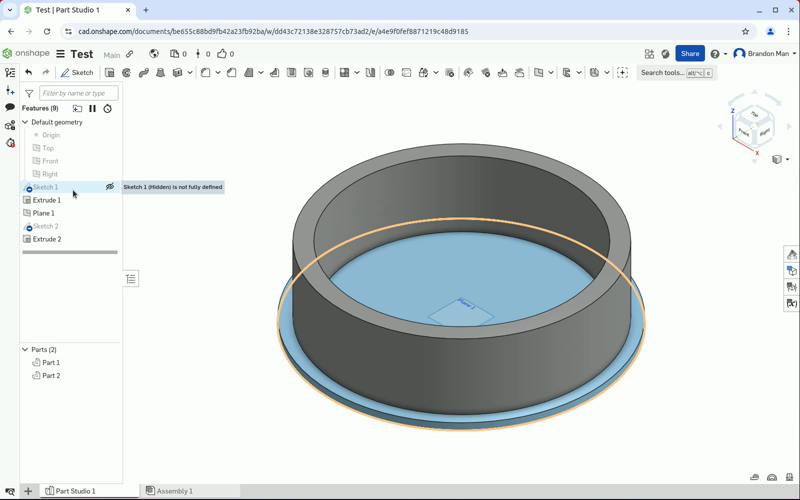
click(73, 189)